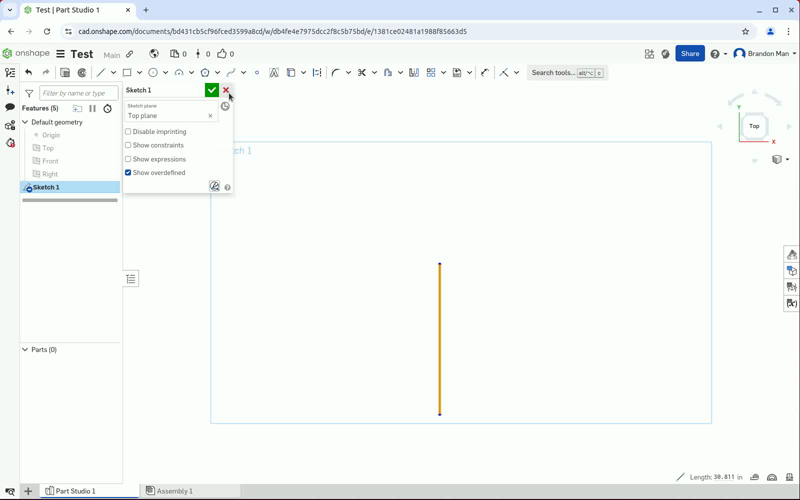
key(shift+h)
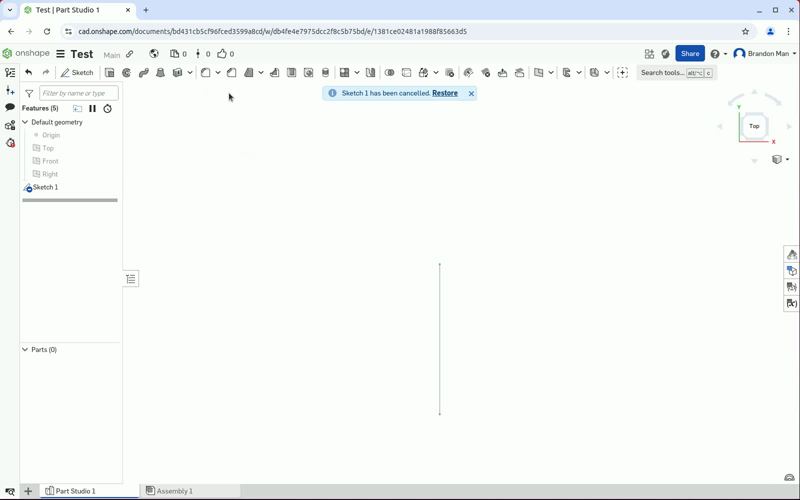
key(shift+s)
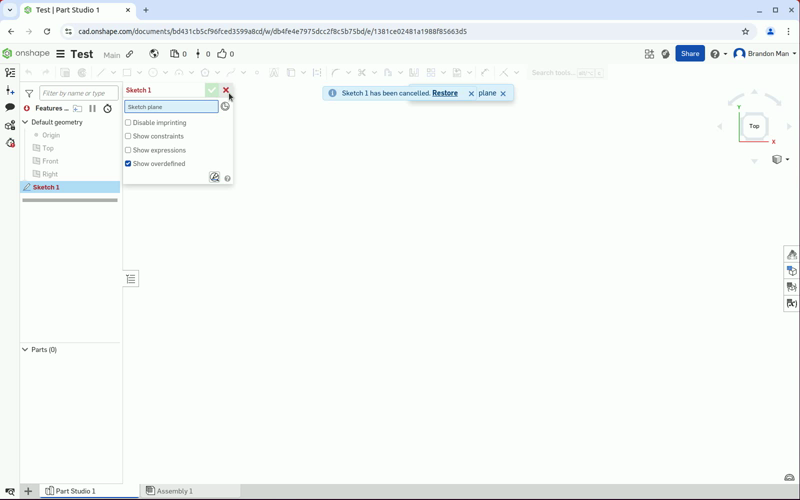
mouse_move(73, 150)
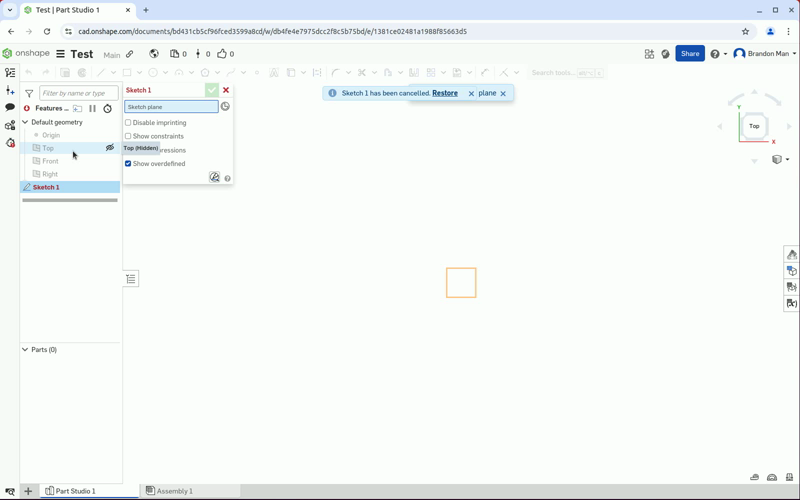
click(73, 150)
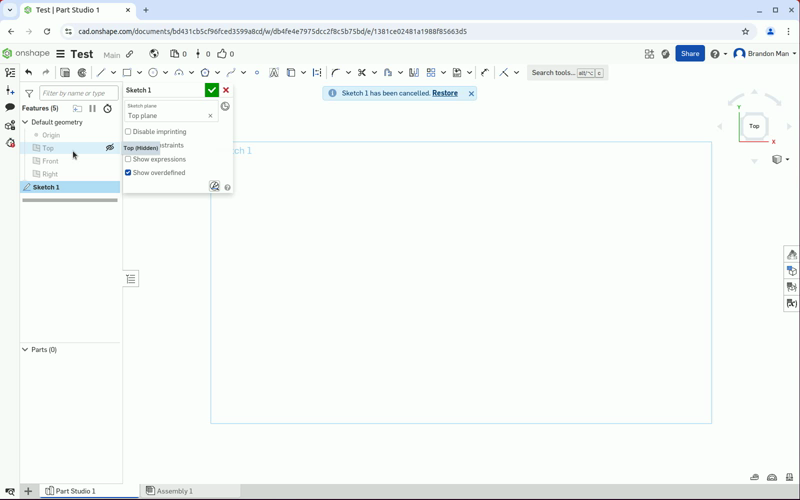
mouse_move(73, 352)
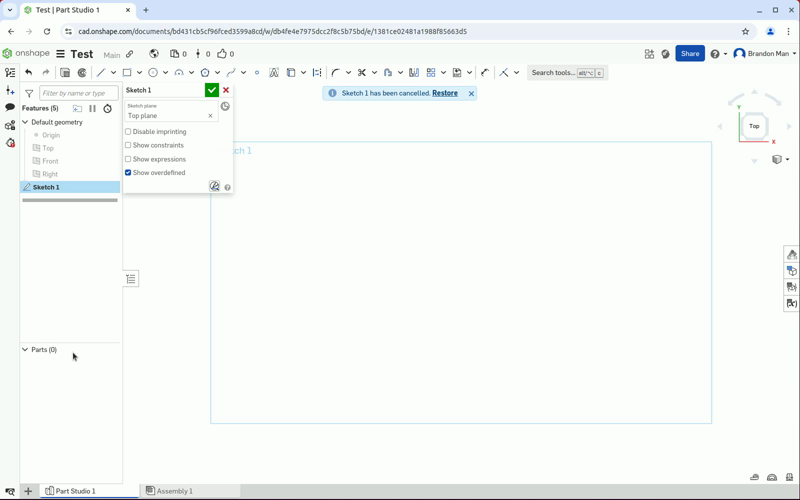
key(y)
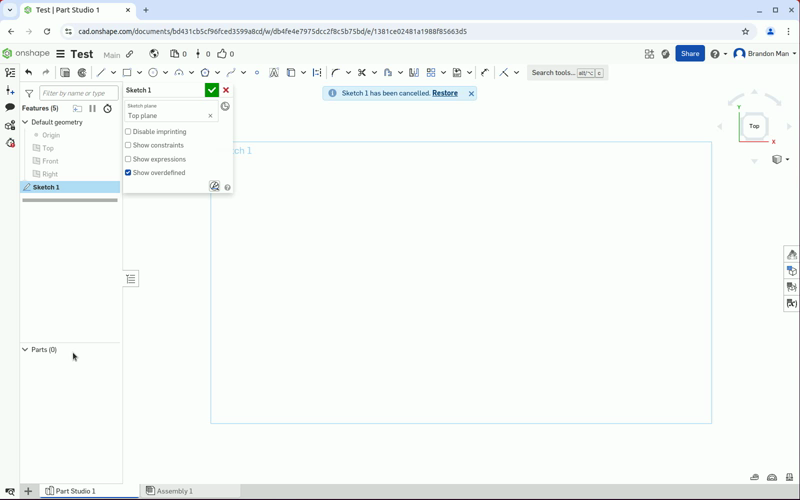
key(c)
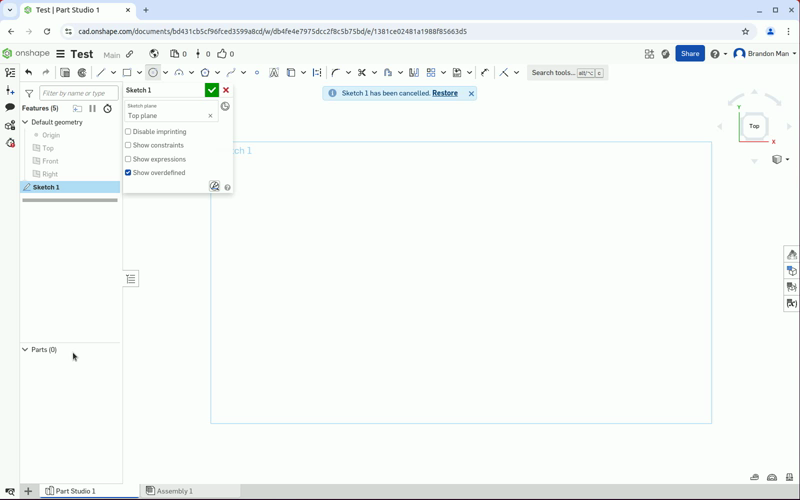
key_down(shift)
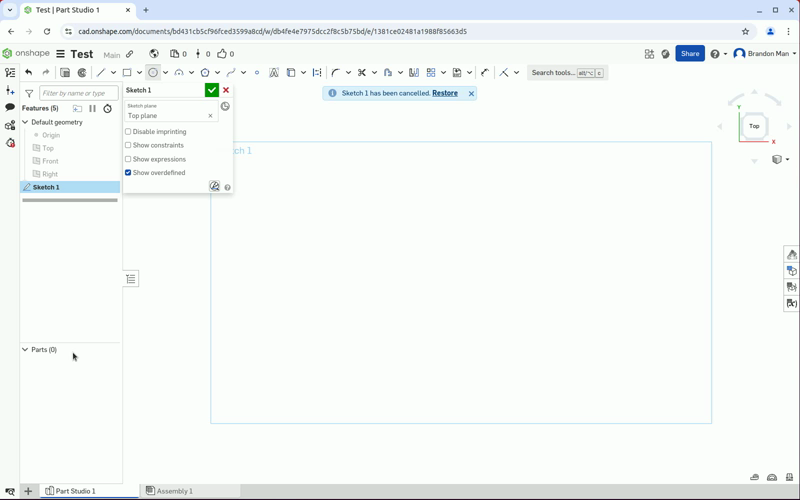
mouse_move(461, 282)
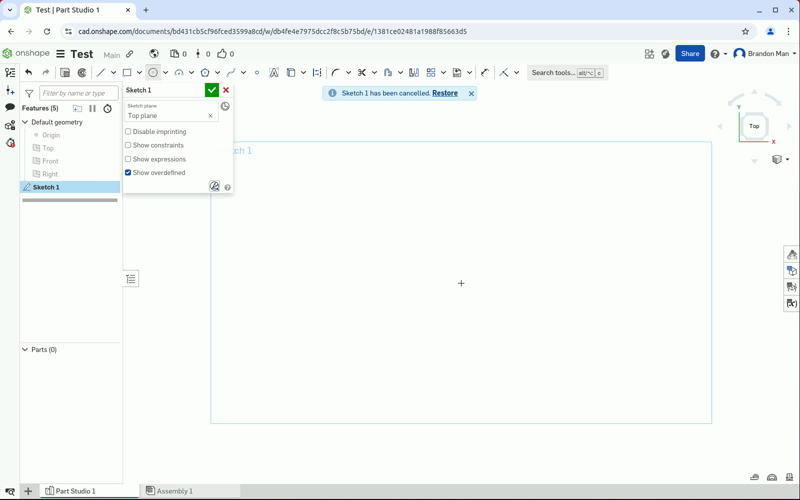
click(461, 282)
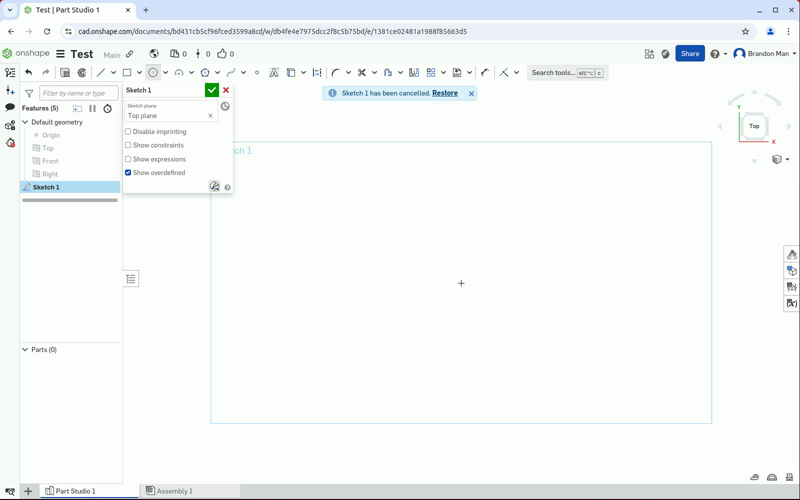
key_up(shift)
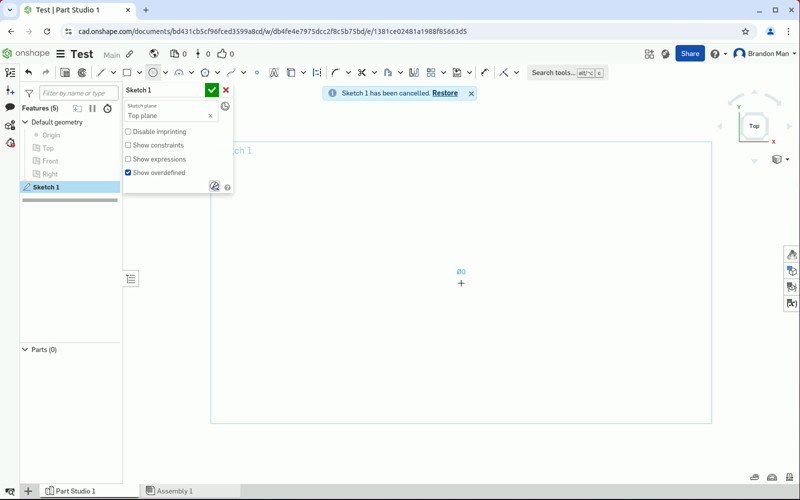
mouse_move(526, 282)
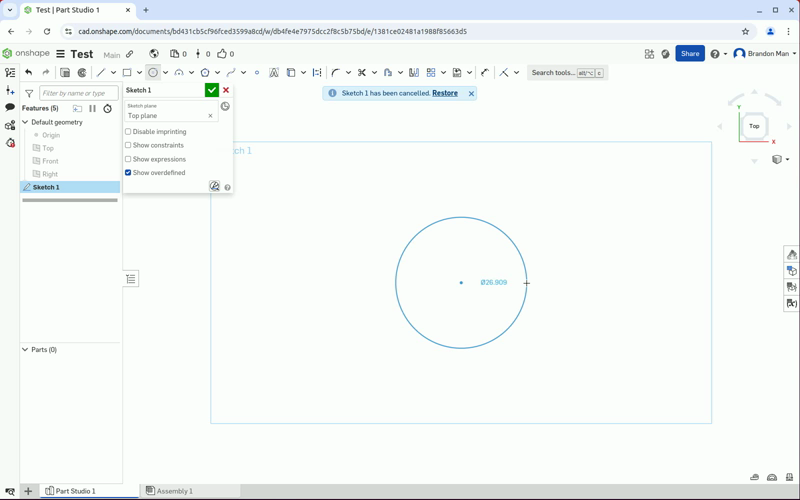
click(526, 282)
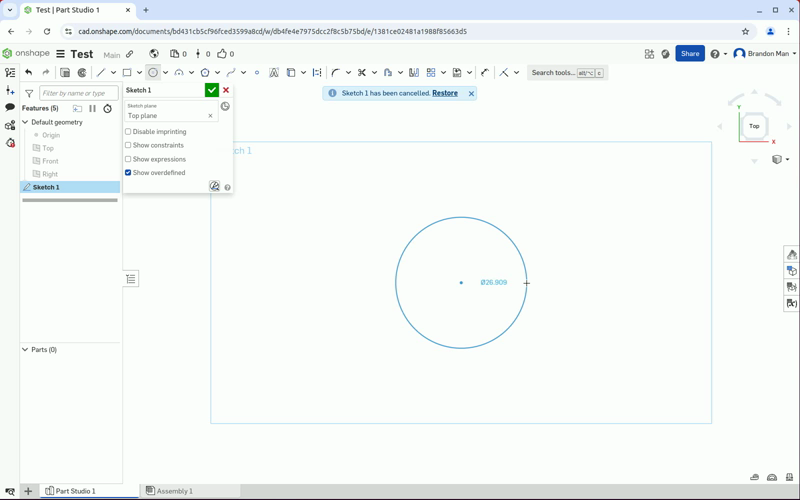
key(esc)
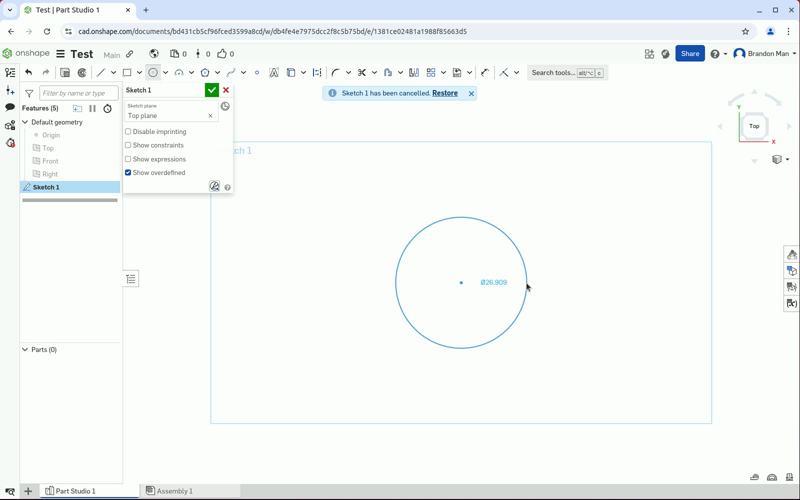
key(c)
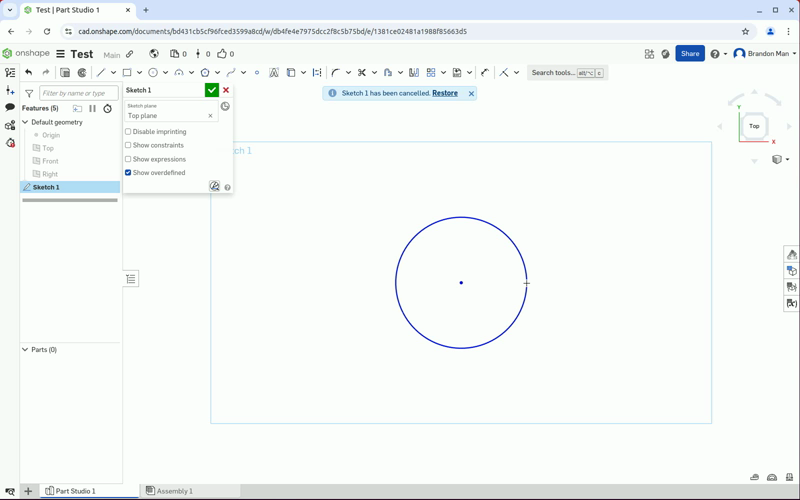
key_down(shift)
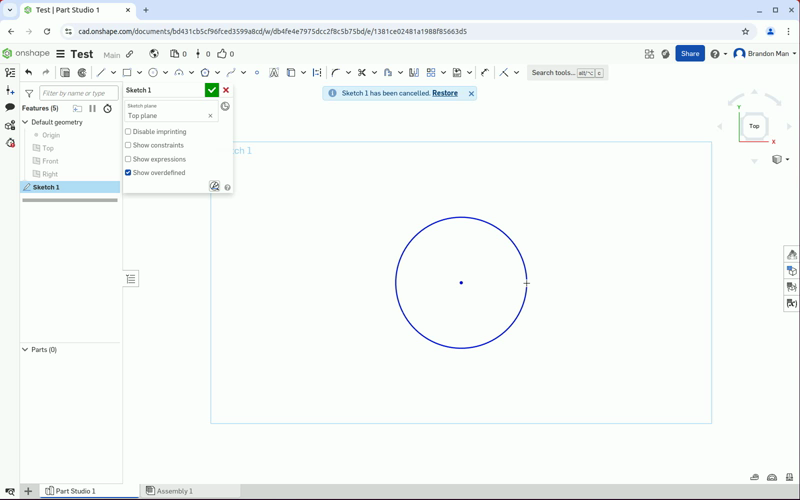
mouse_move(461, 282)
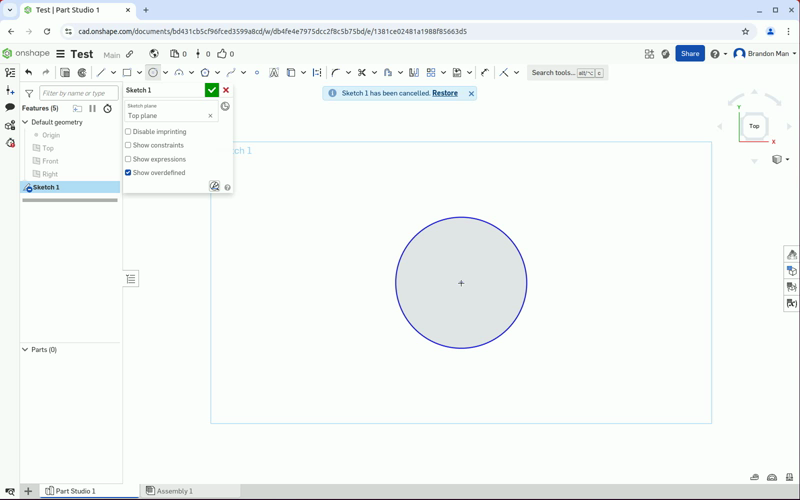
click(461, 282)
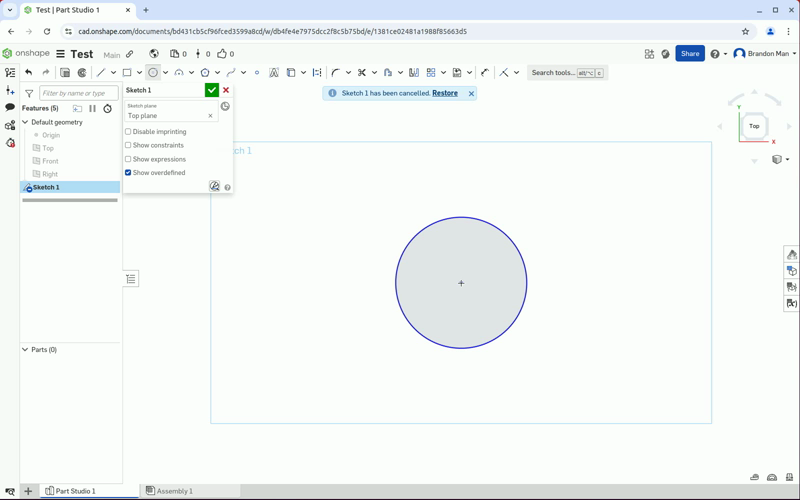
key_up(shift)
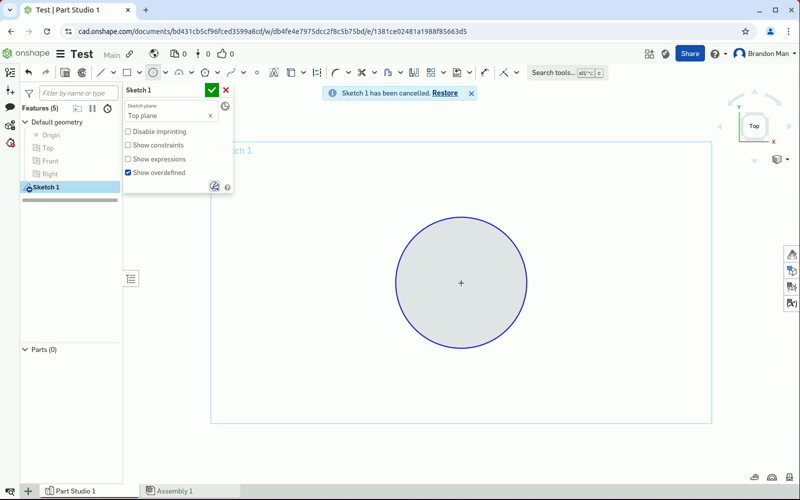
mouse_move(510, 282)
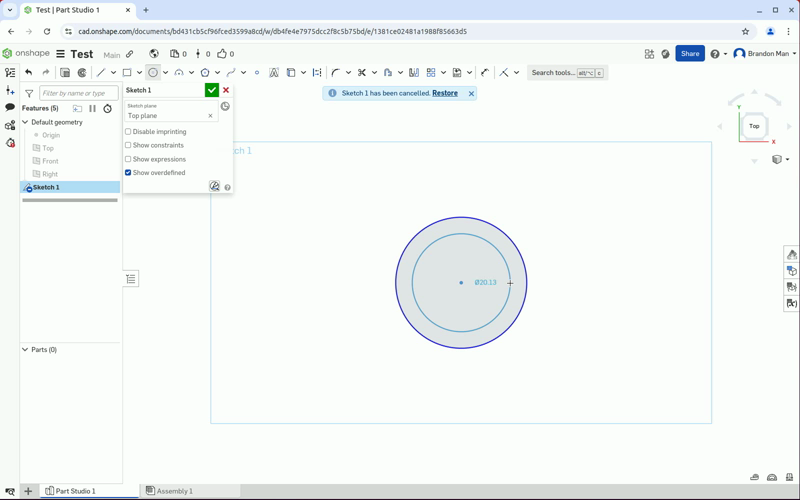
click(510, 282)
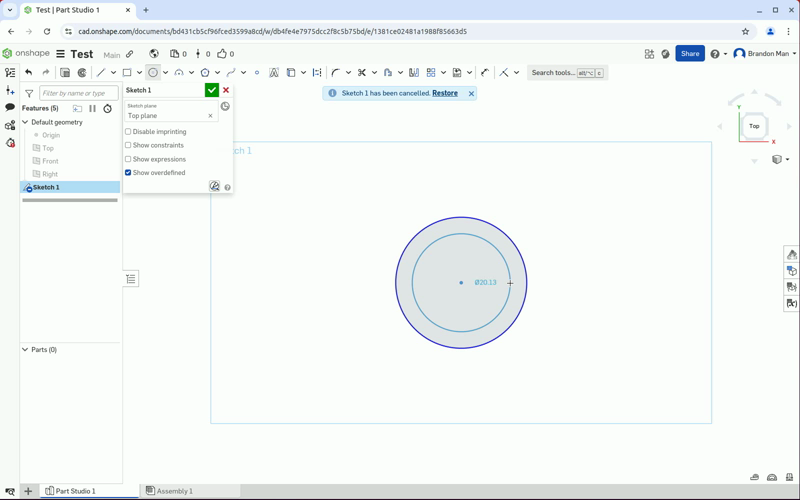
key(esc)
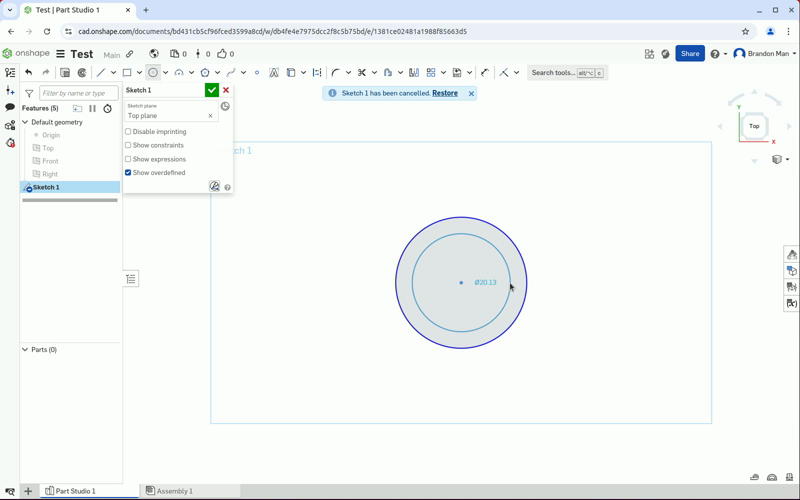
mouse_move(502, 325)
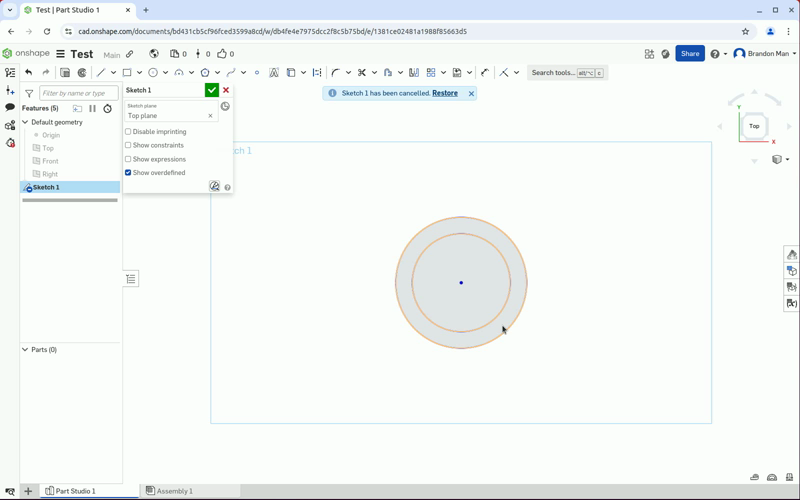
click(502, 325)
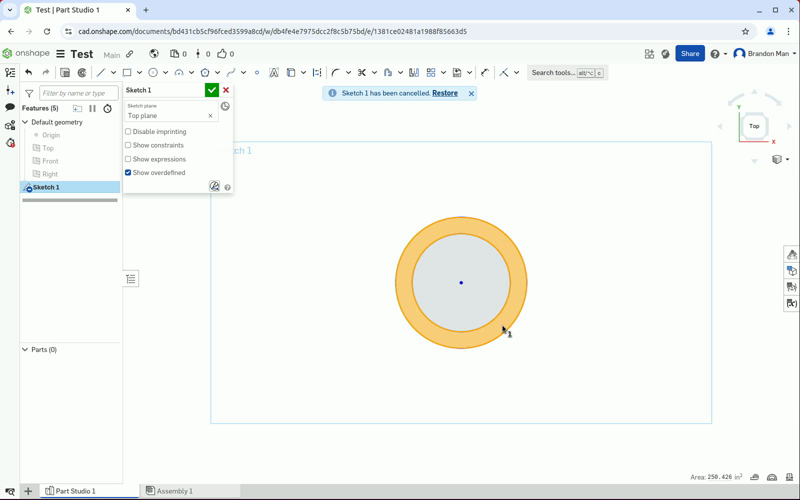
mouse_move(73, 352)
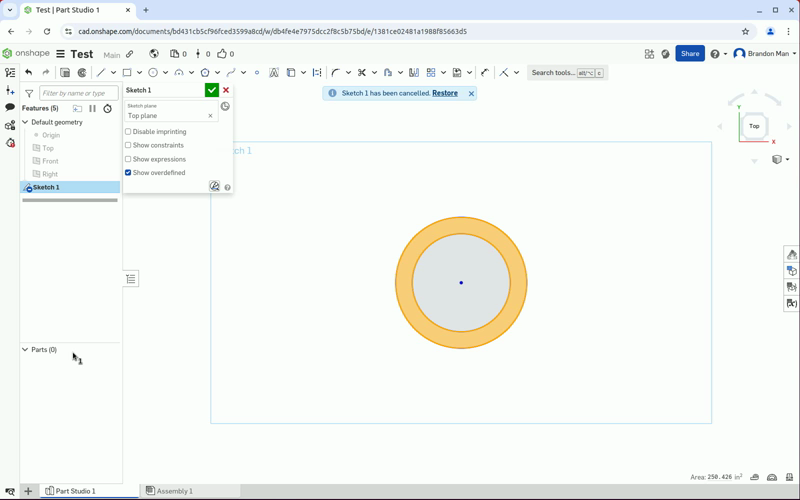
key(shift+y)
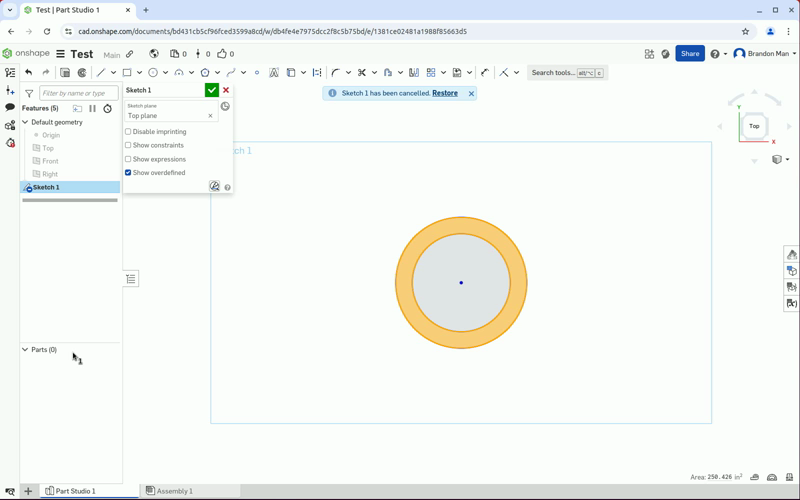
key(shift+e)
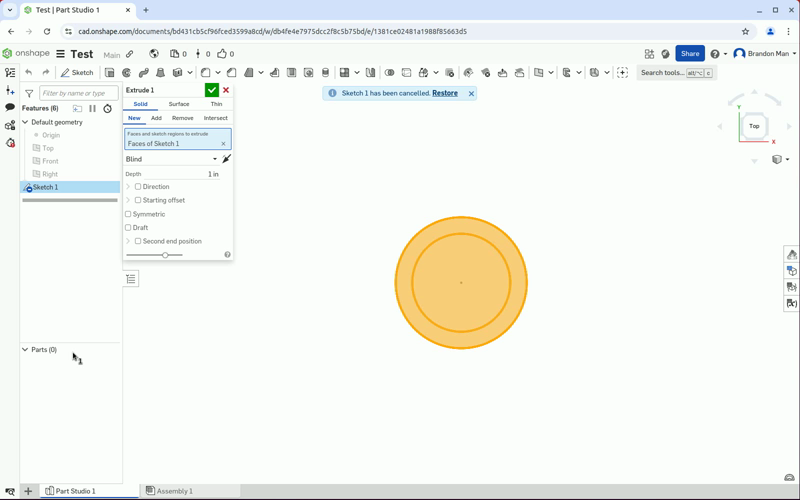
mouse_move(143, 106)
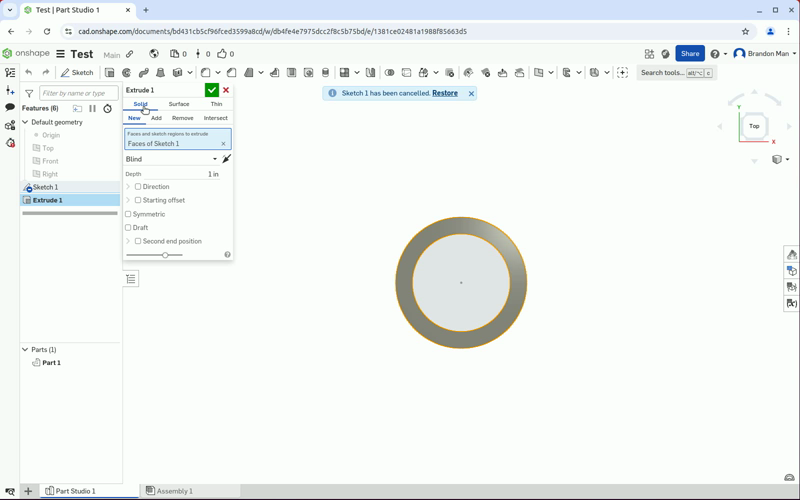
click(143, 106)
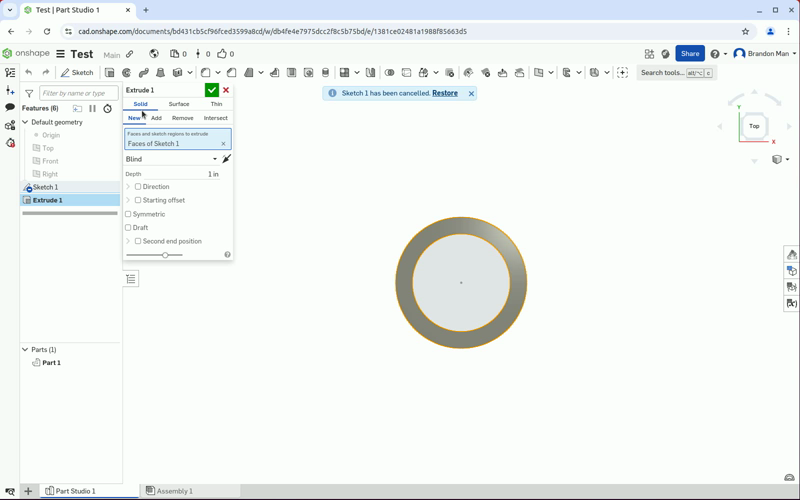
mouse_move(137, 120)
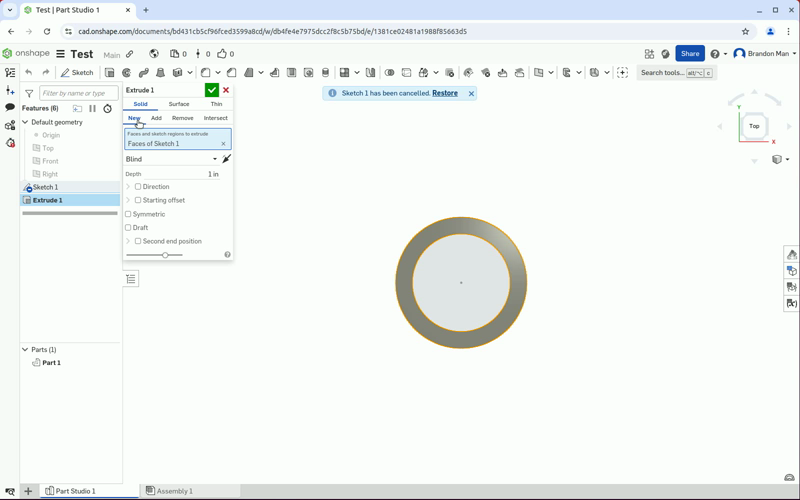
click(137, 120)
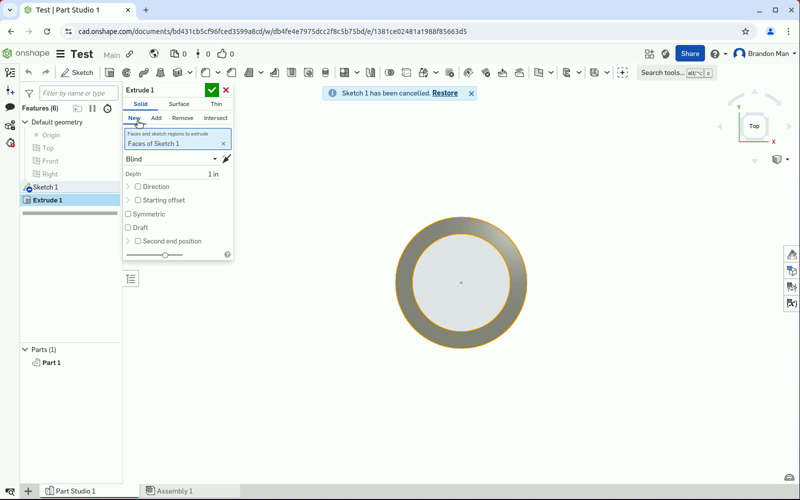
key(tab, 4)
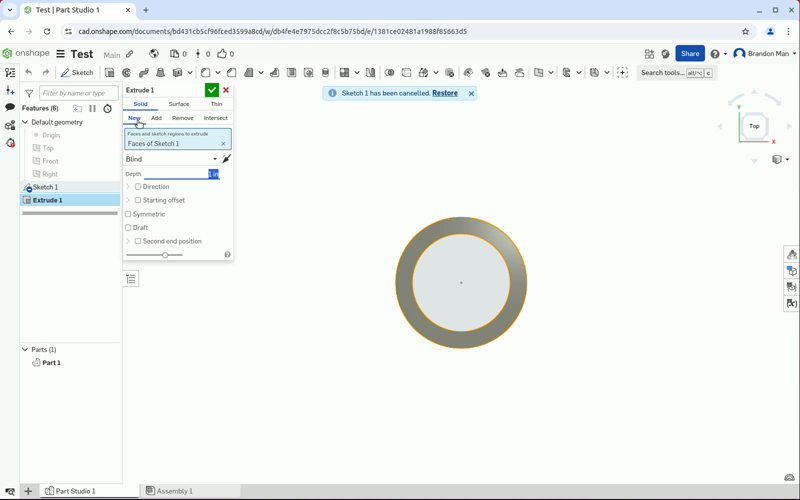
text(3.129)
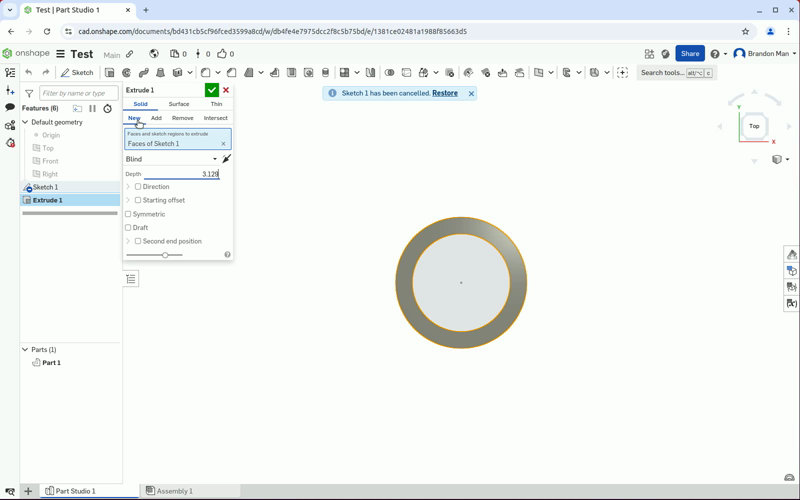
key(enter)
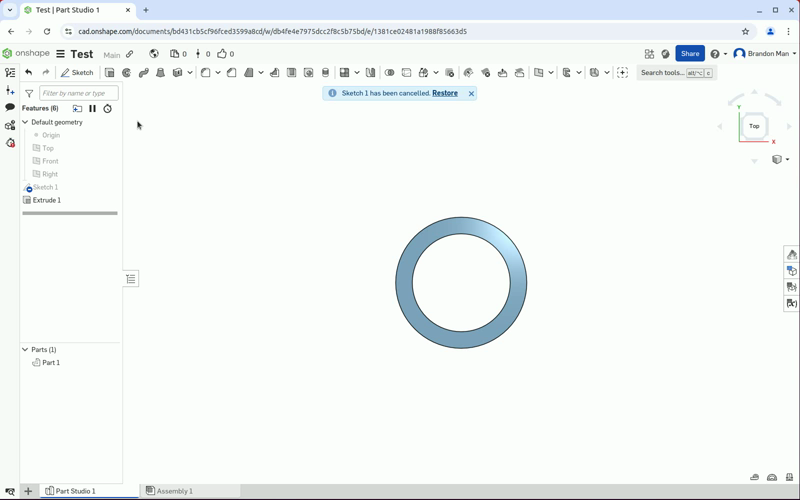
key(shift+h)
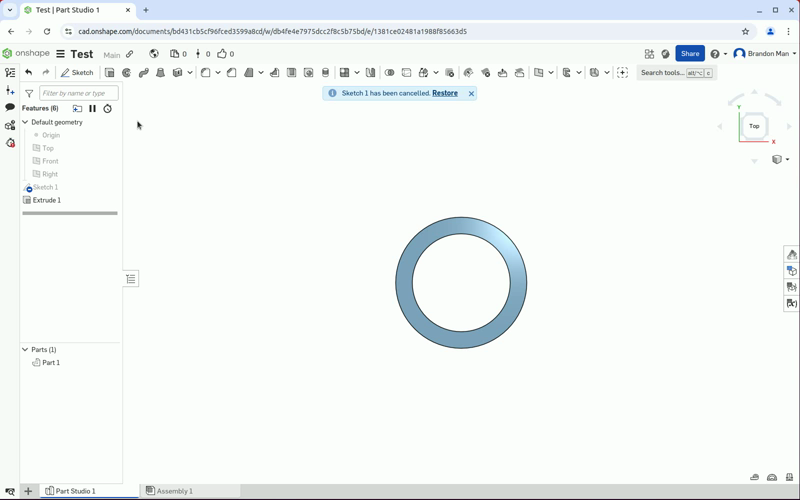
key(shift+h)
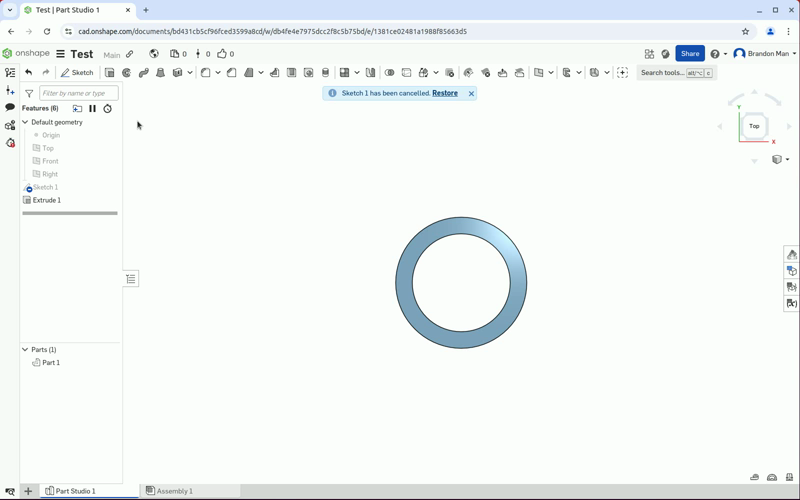
mouse_move(73, 189)
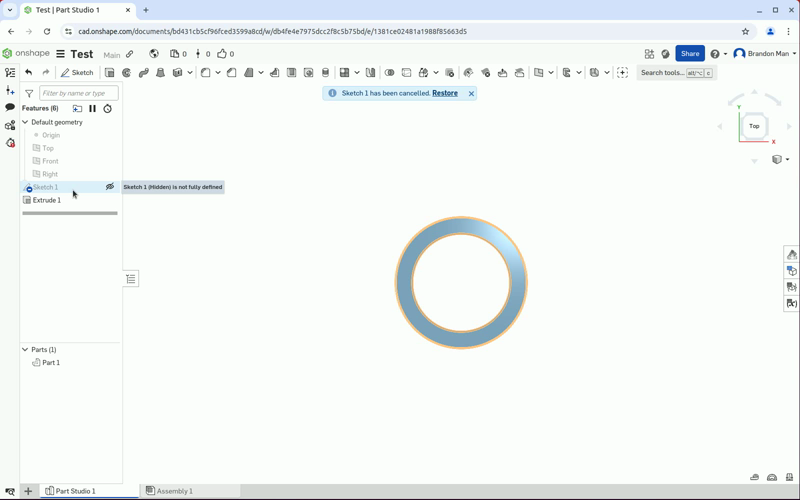
click(73, 189)
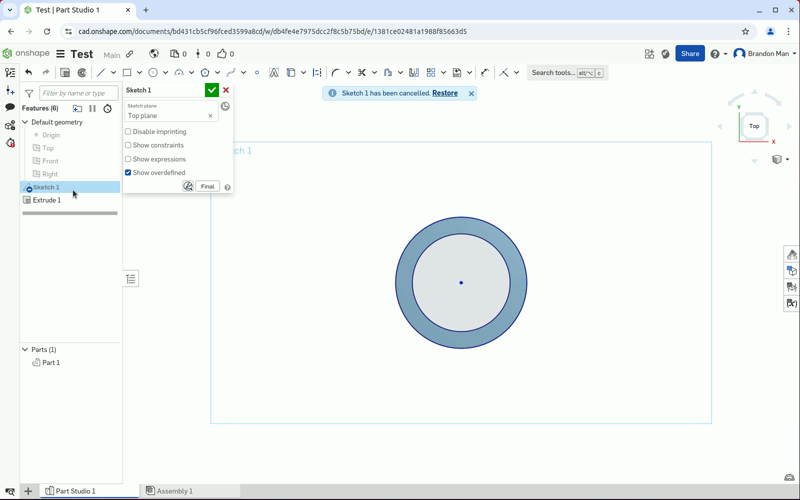
mouse_move(229, 92)
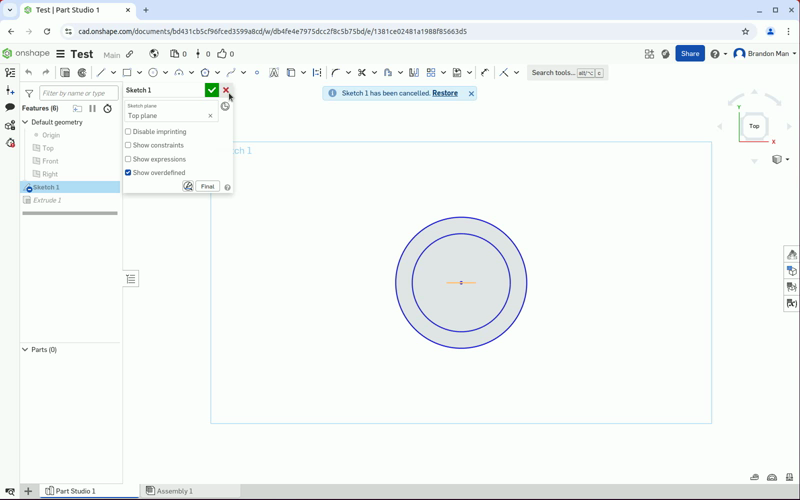
click(229, 92)
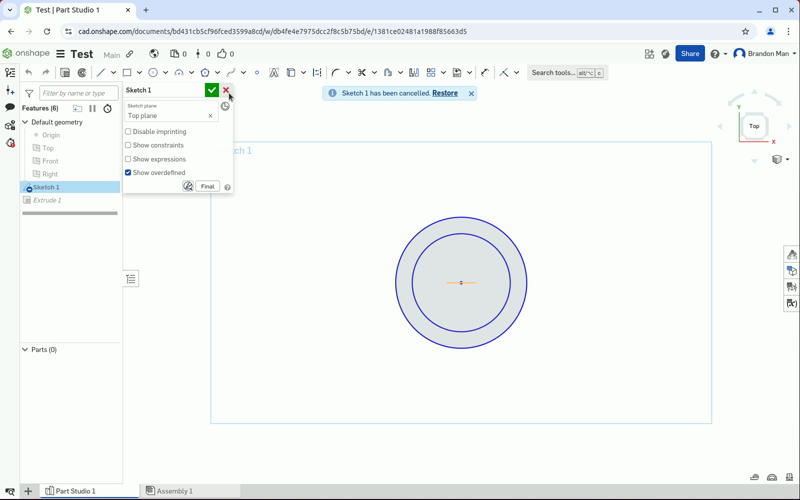
key(shift+s)
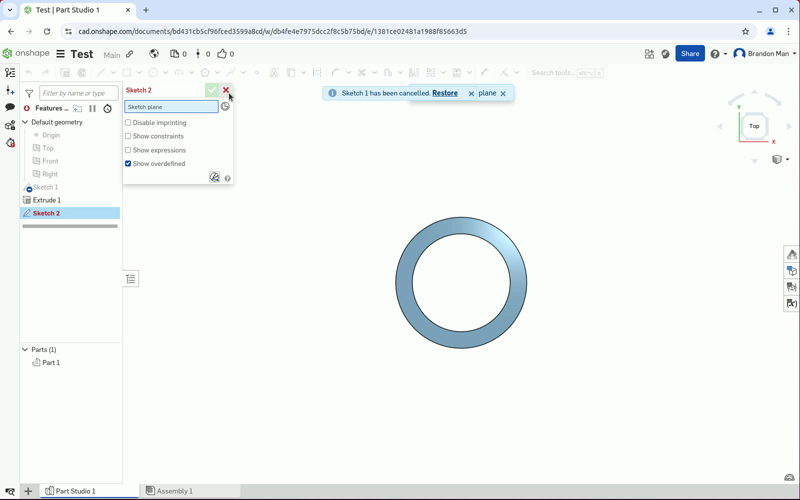
mouse_move(73, 150)
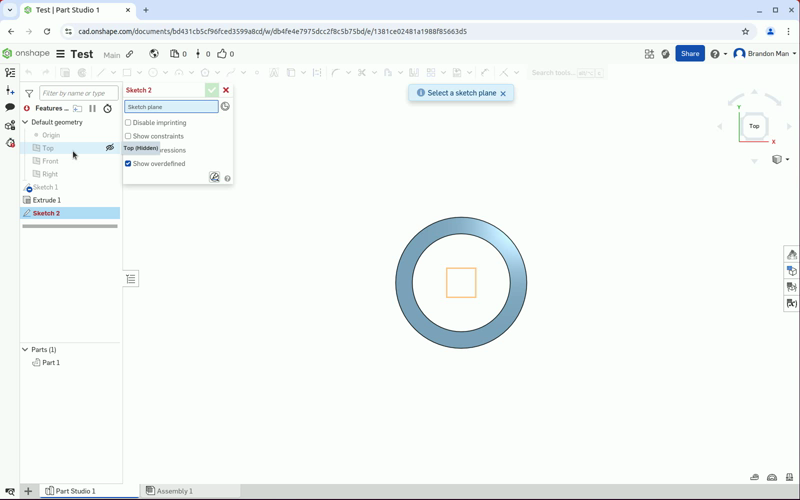
click(73, 150)
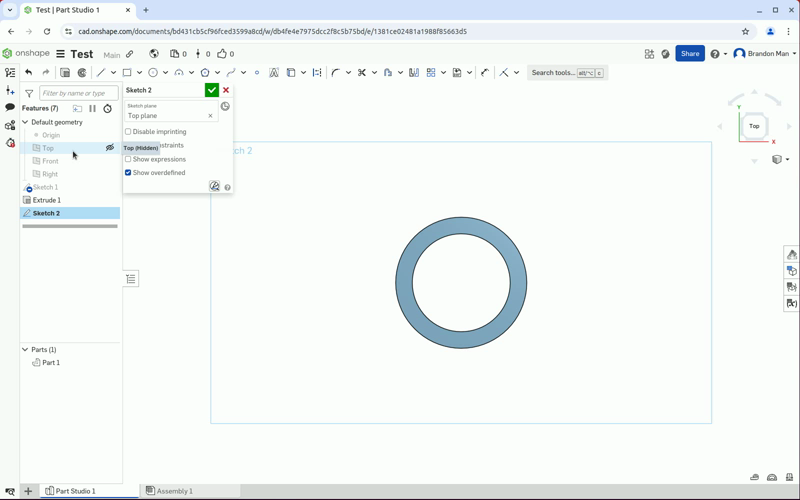
mouse_move(73, 352)
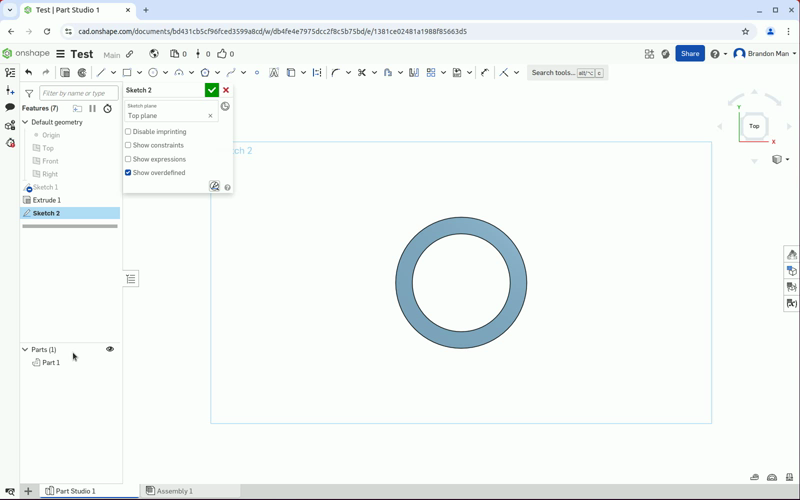
key(y)
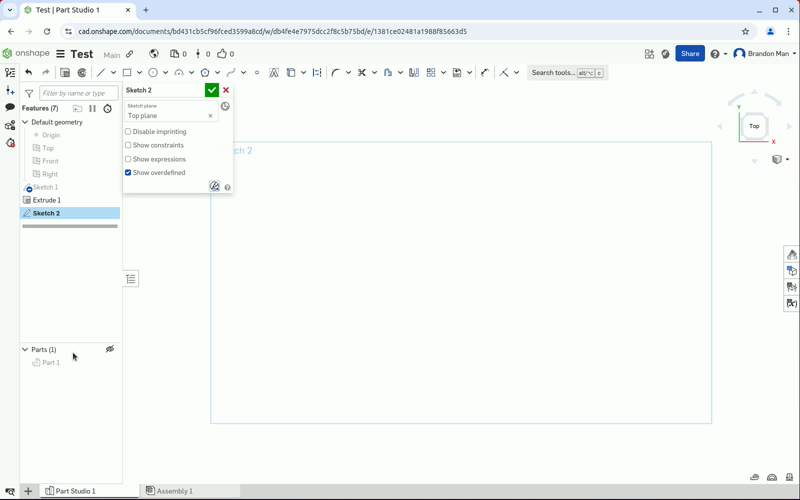
key(c)
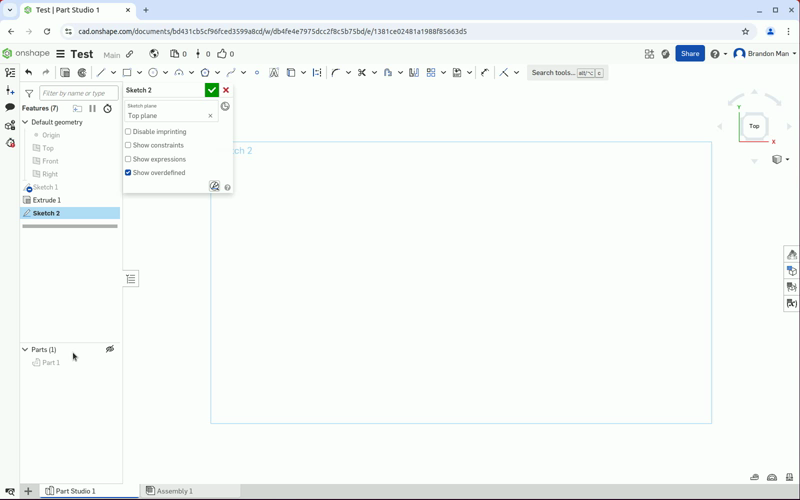
key_down(shift)
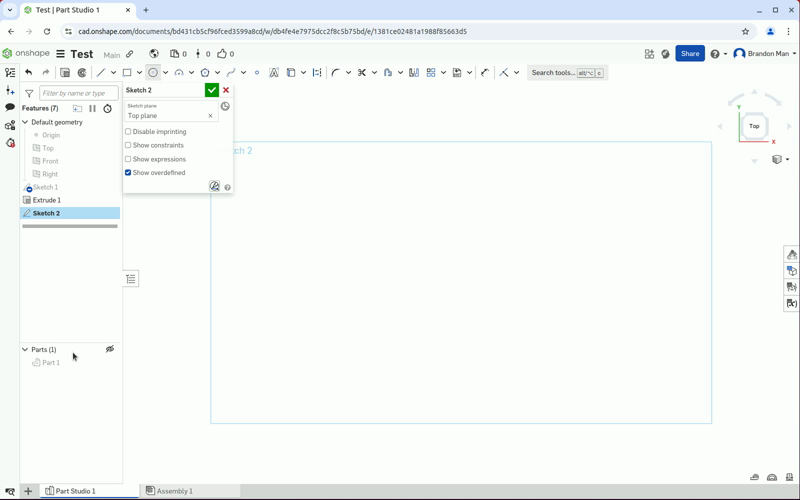
mouse_move(460, 282)
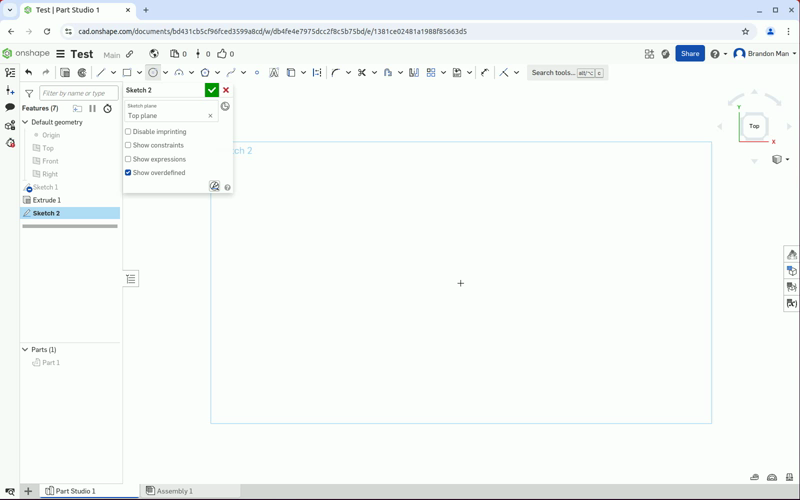
click(460, 282)
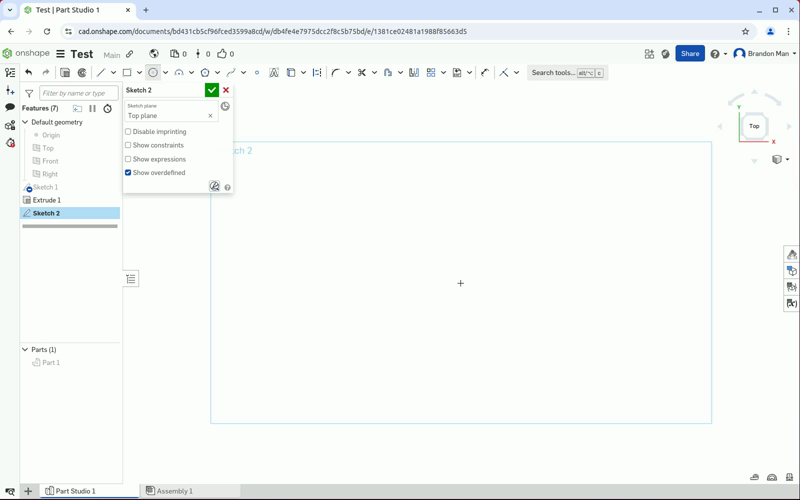
key_up(shift)
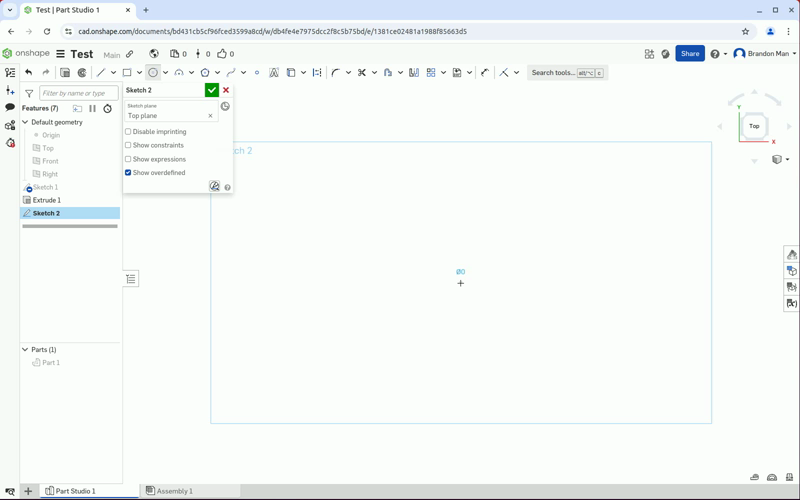
mouse_move(510, 282)
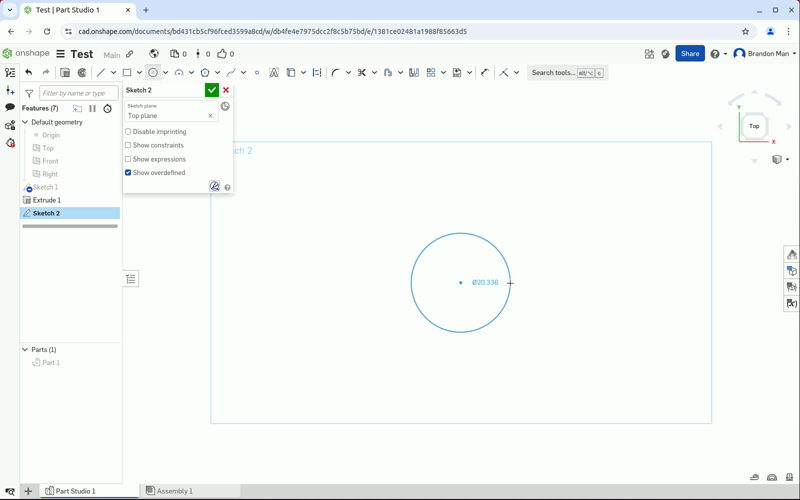
click(510, 282)
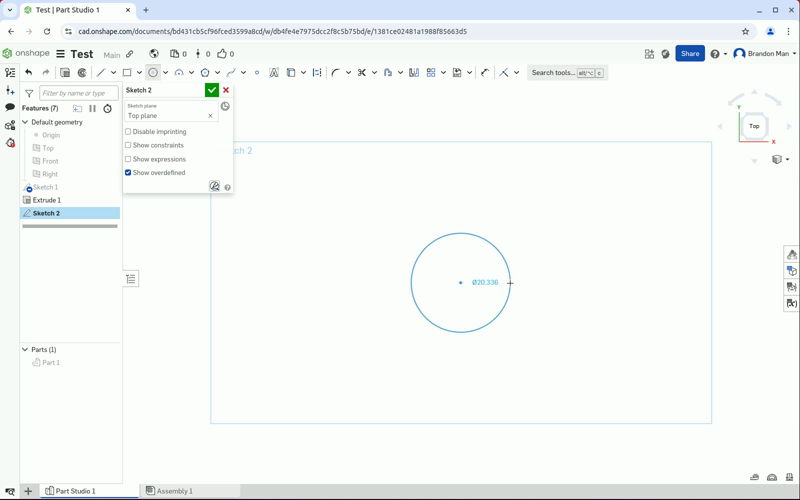
key(esc)
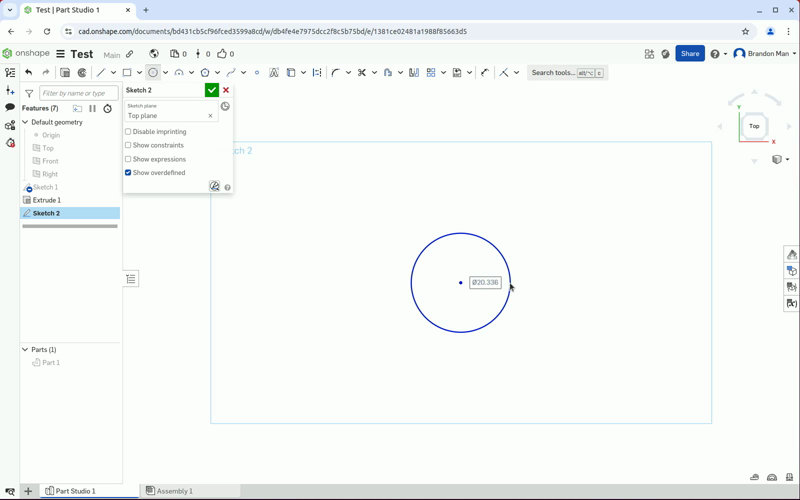
key(c)
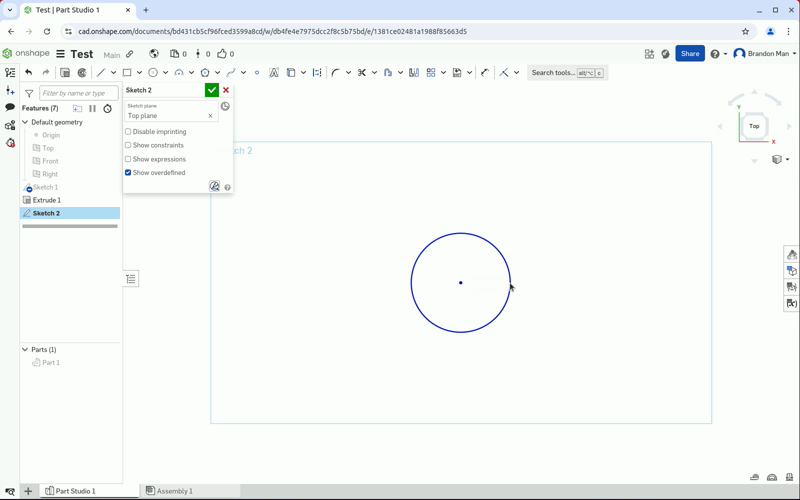
key_down(shift)
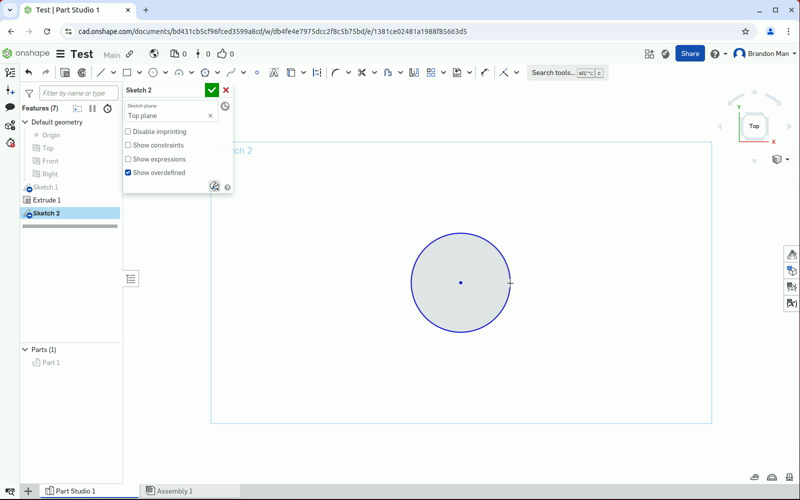
mouse_move(460, 282)
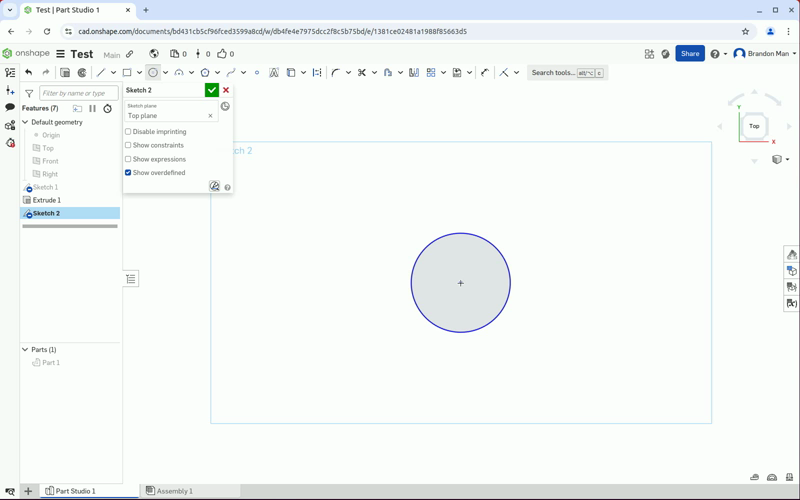
click(460, 282)
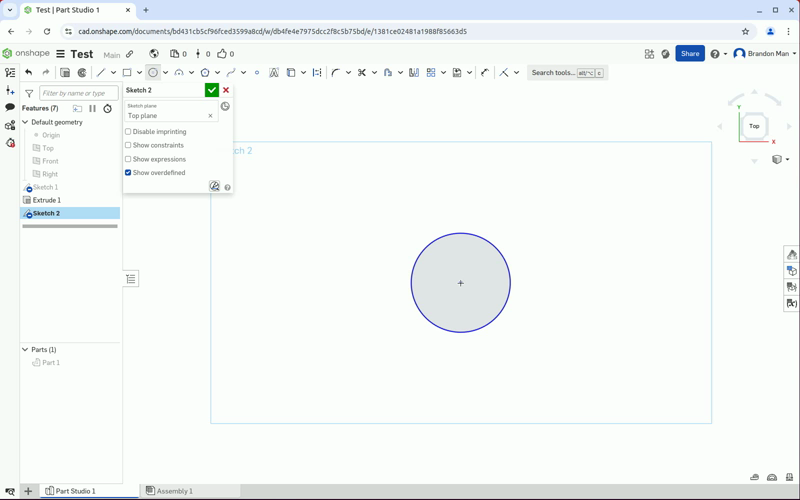
key_up(shift)
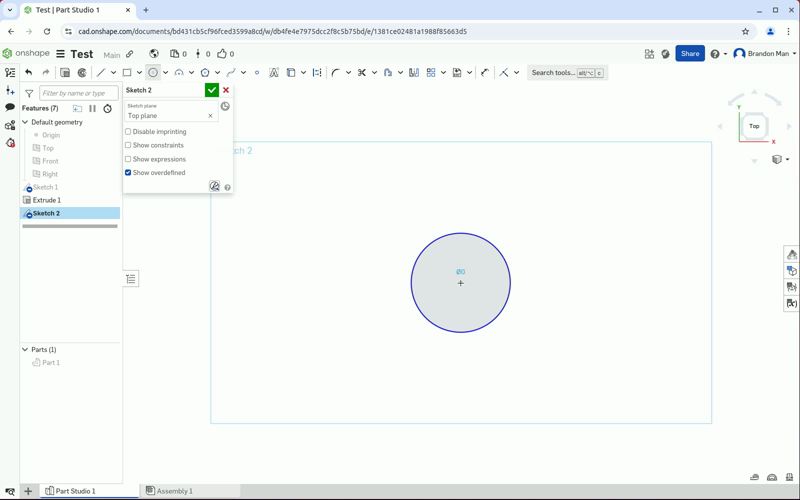
mouse_move(501, 282)
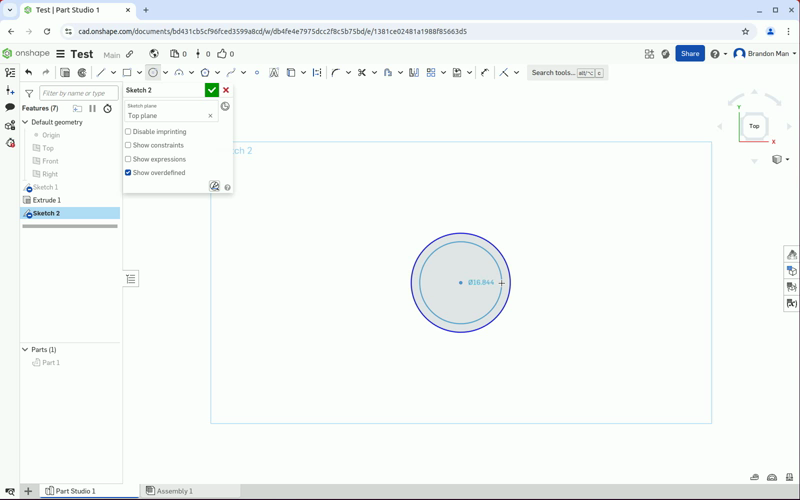
click(501, 282)
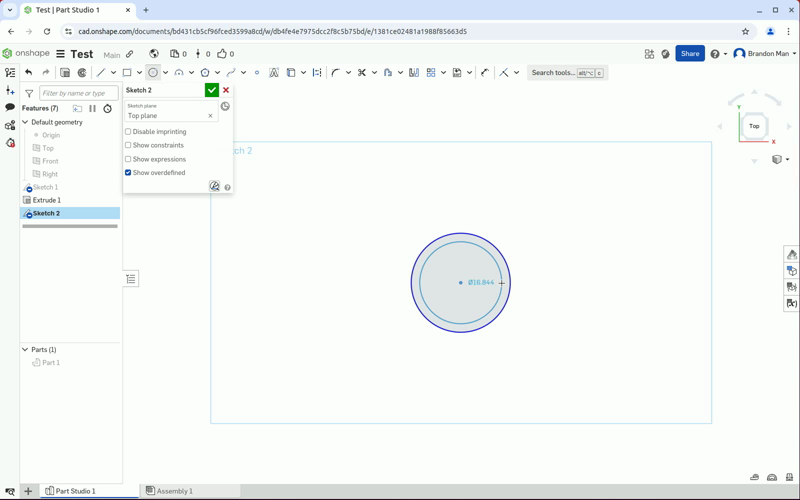
key(esc)
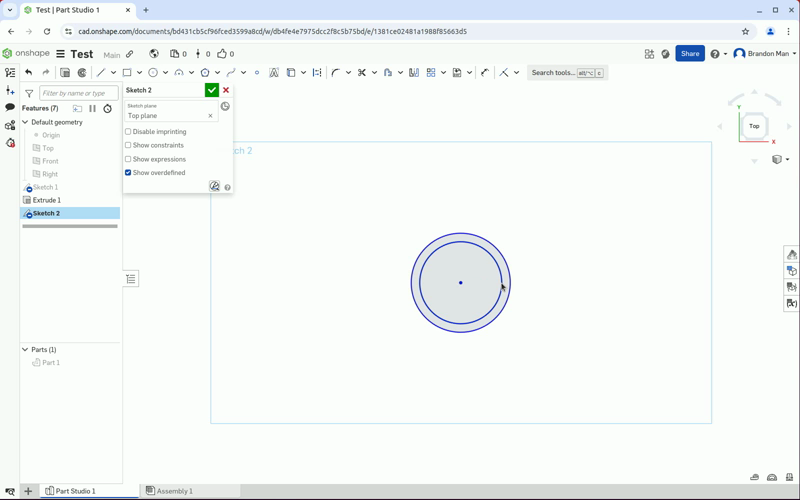
mouse_move(442, 243)
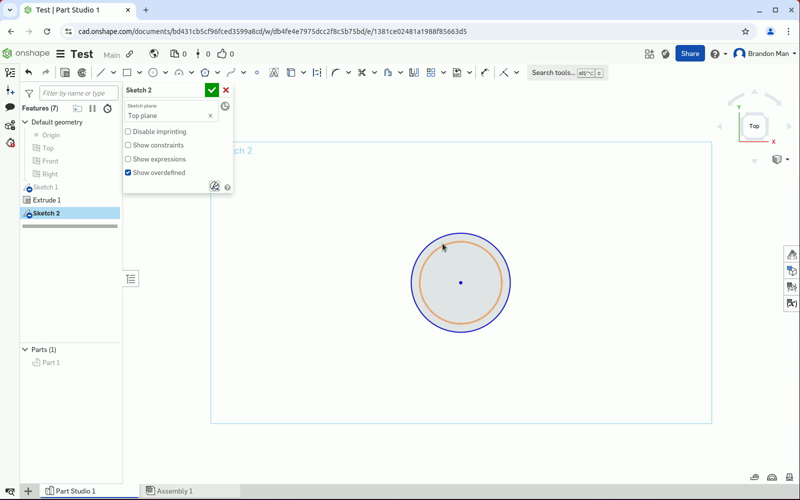
click(442, 243)
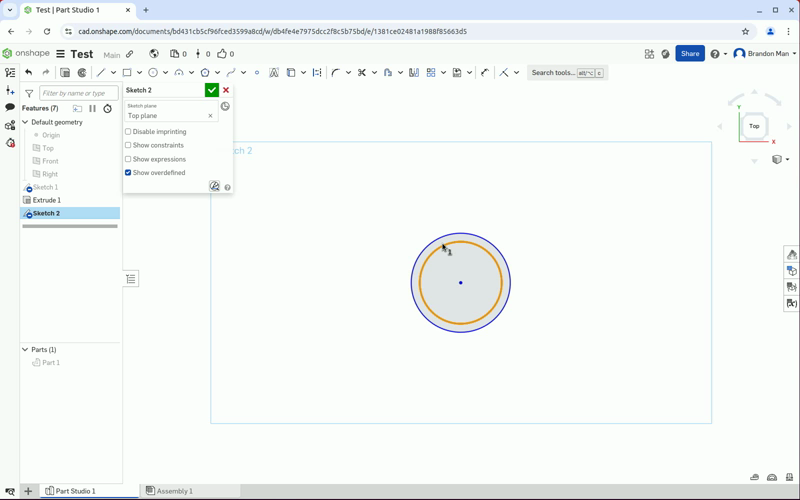
mouse_move(73, 352)
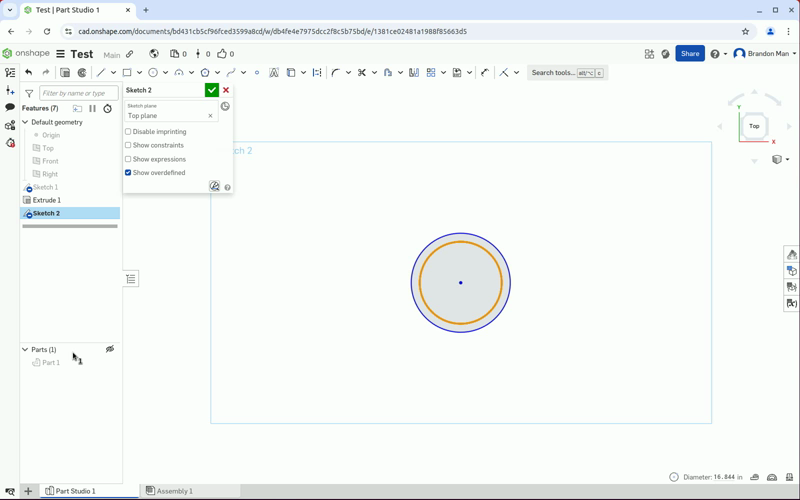
key(shift+y)
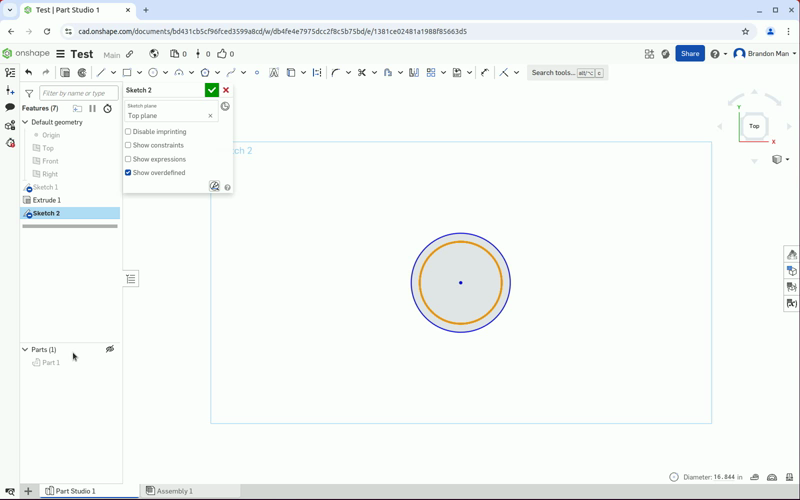
key(shift+e)
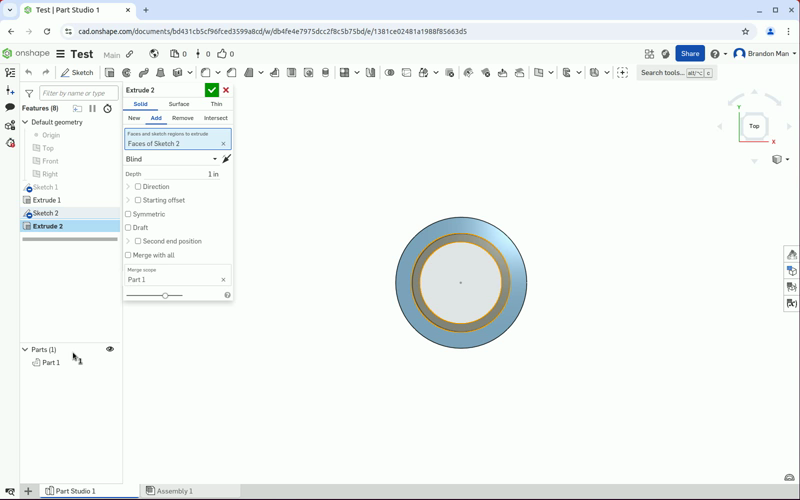
mouse_move(143, 106)
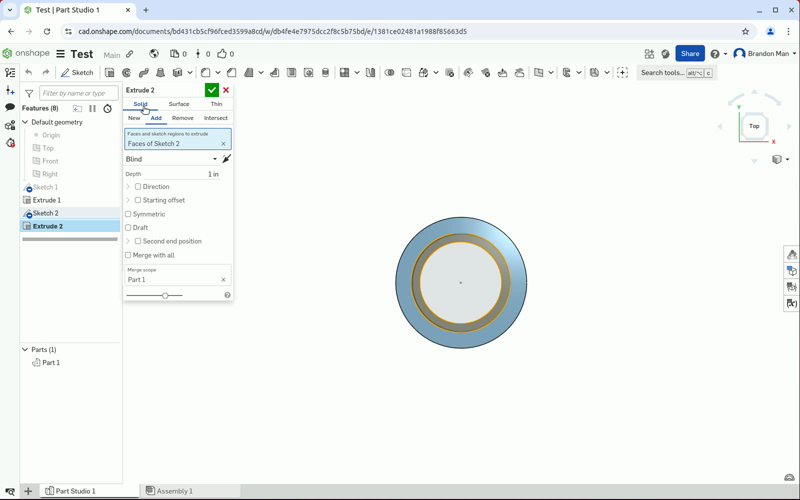
click(143, 106)
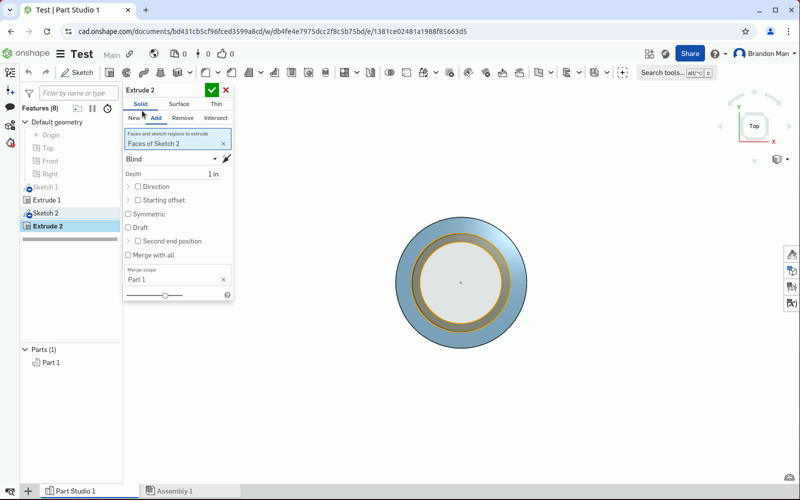
mouse_move(137, 120)
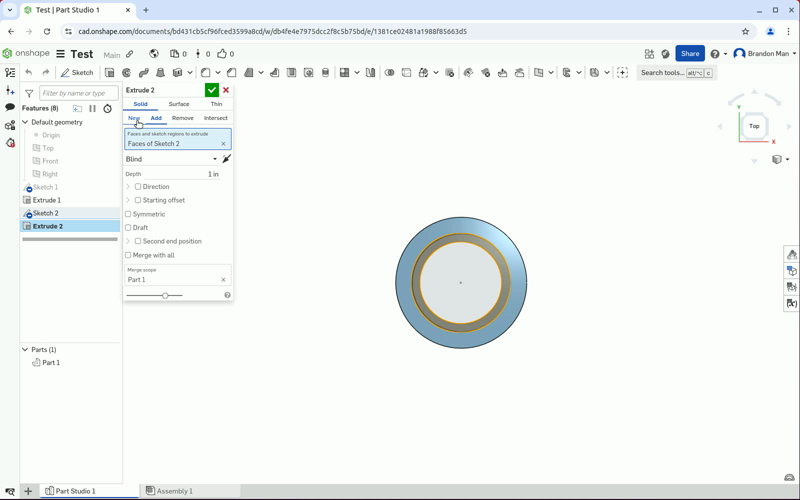
click(137, 120)
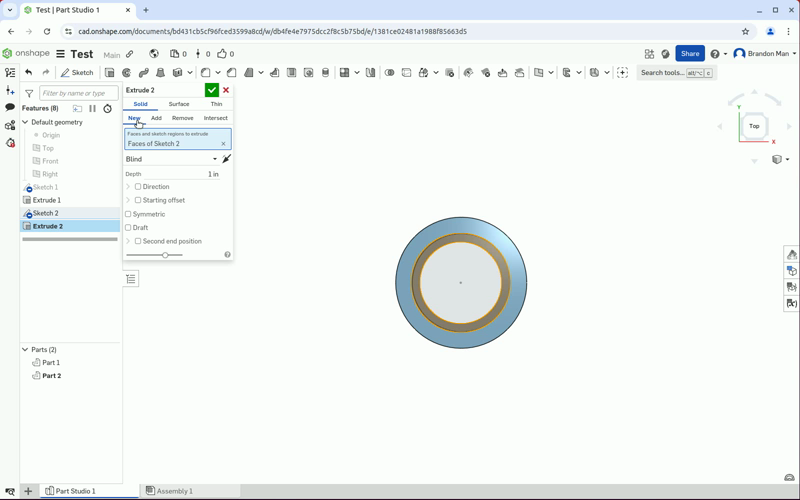
key(tab, 4)
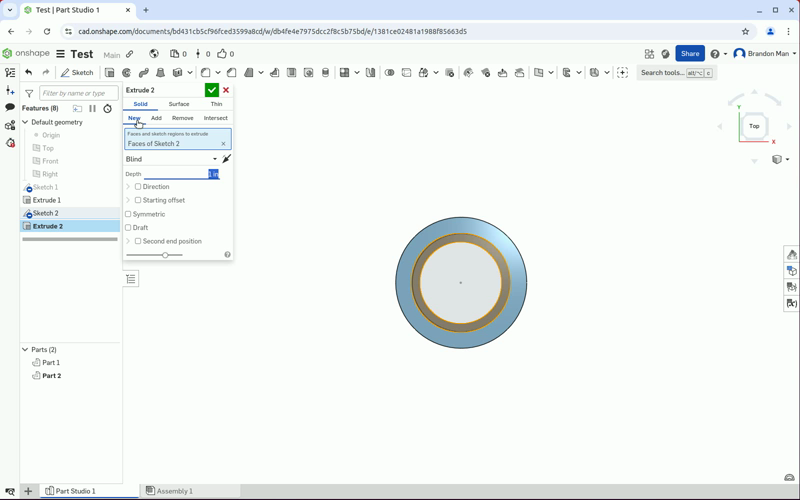
text(23.108)
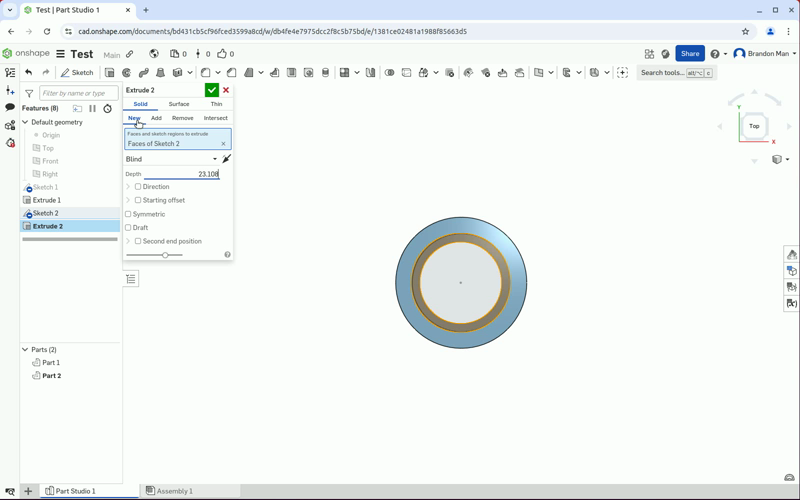
key(enter)
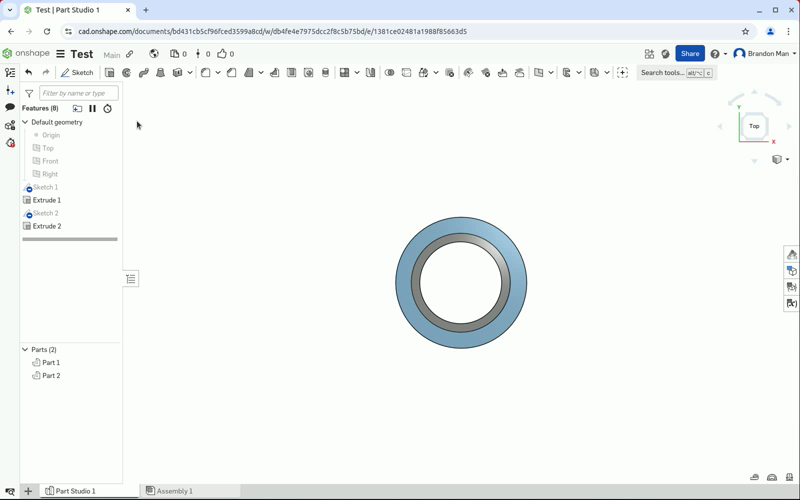
key(shift+h)
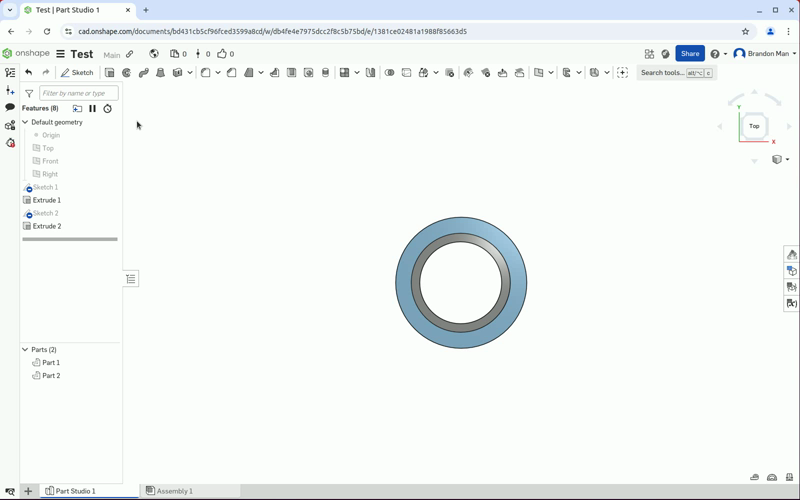
key(shift+h)
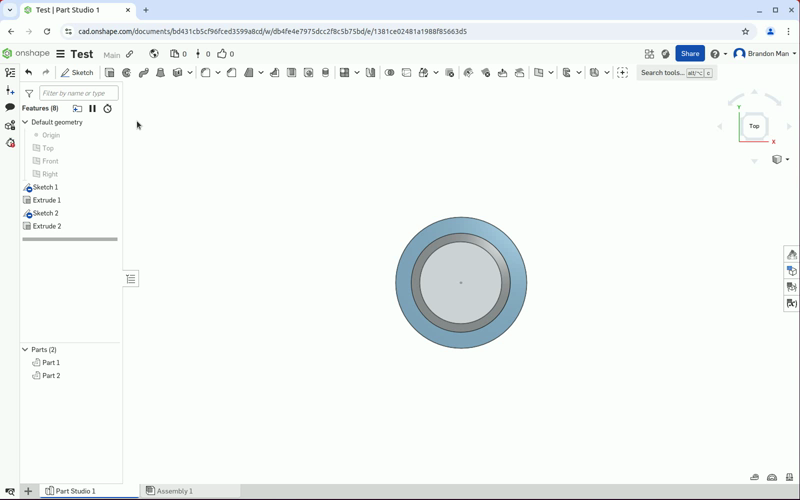
key(shift+7)
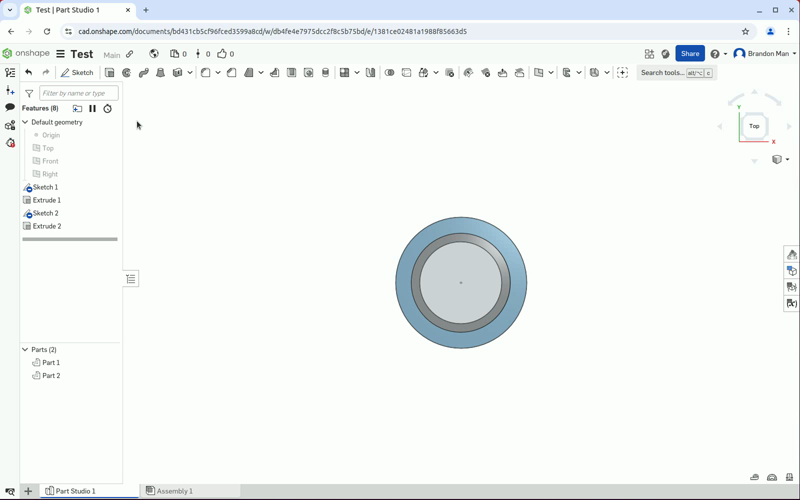
key(up, 3)
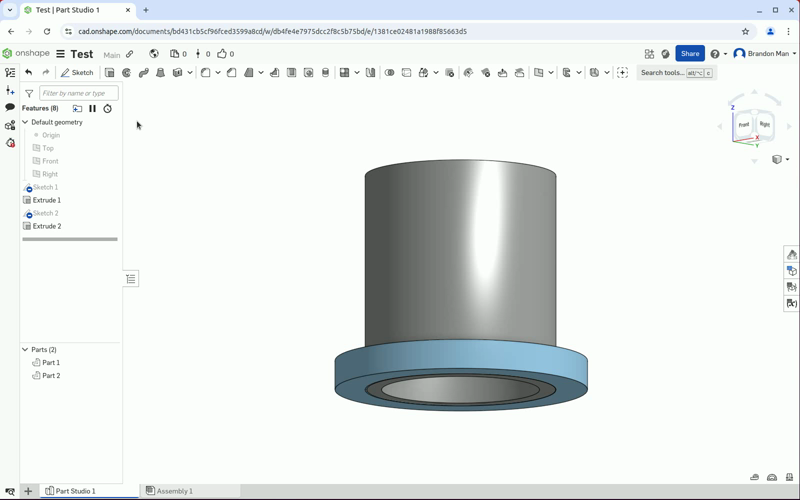
key(left, 3)
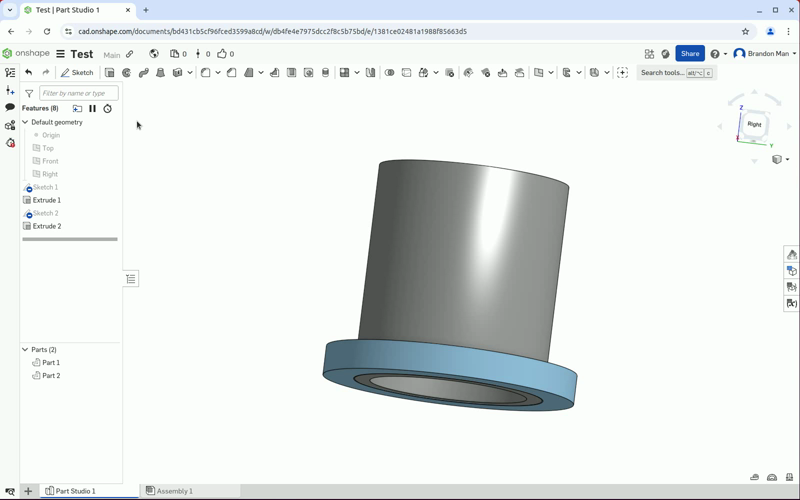
key(right, 3)
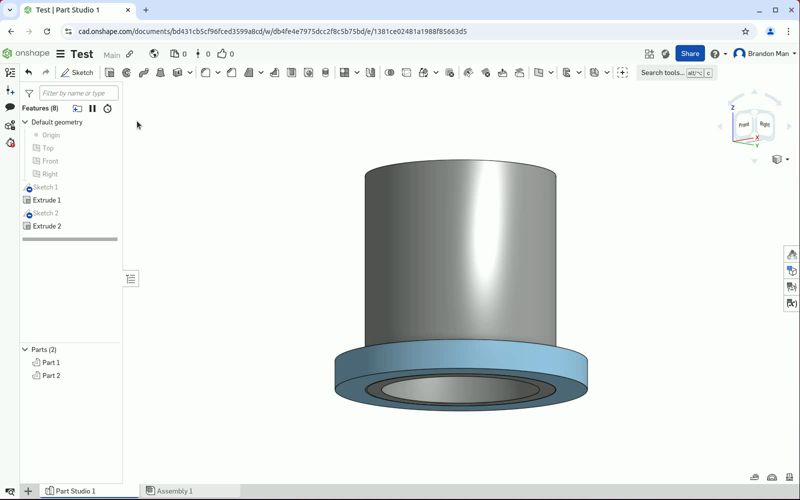
key(down, 3)
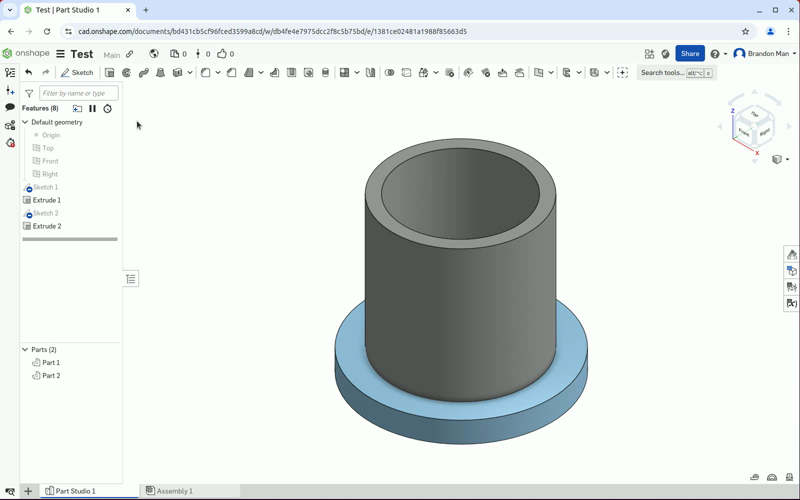
mouse_move(73, 189)
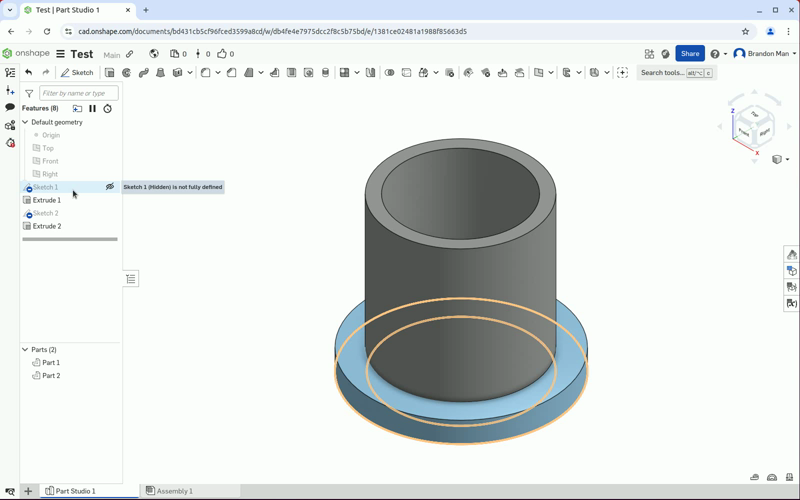
click(73, 189)